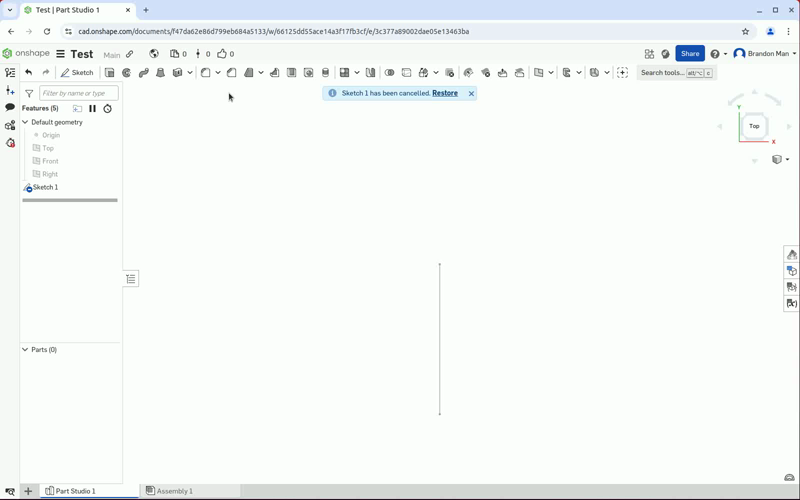
key(shift+h)
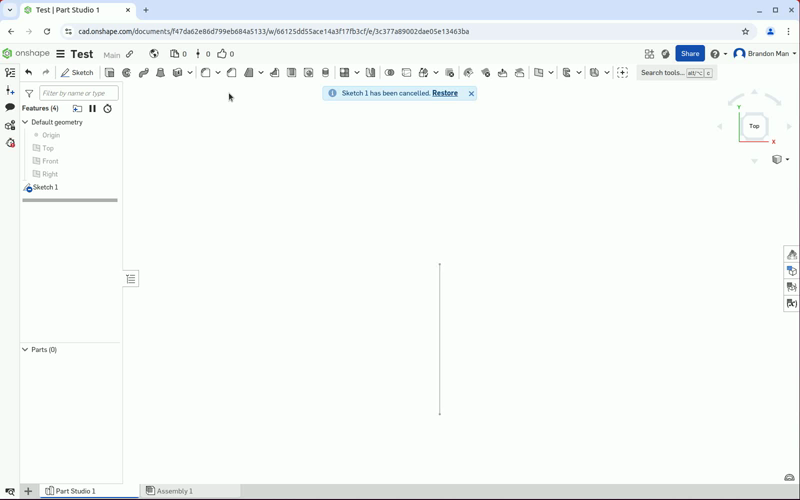
key(shift+s)
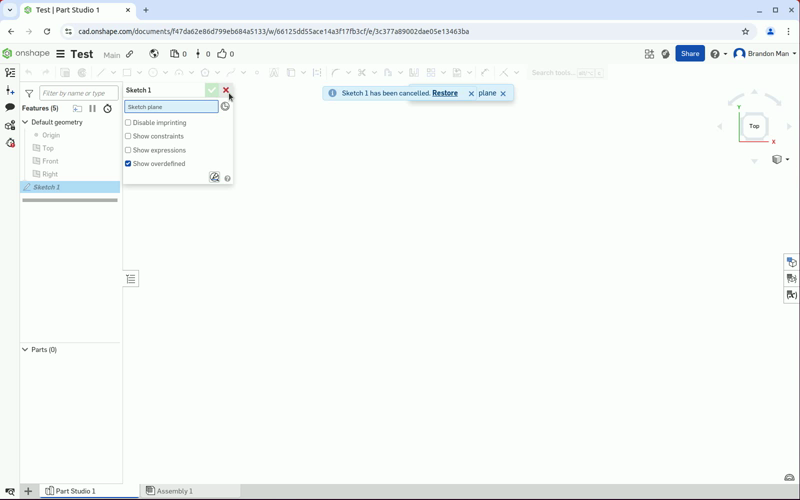
mouse_move(73, 150)
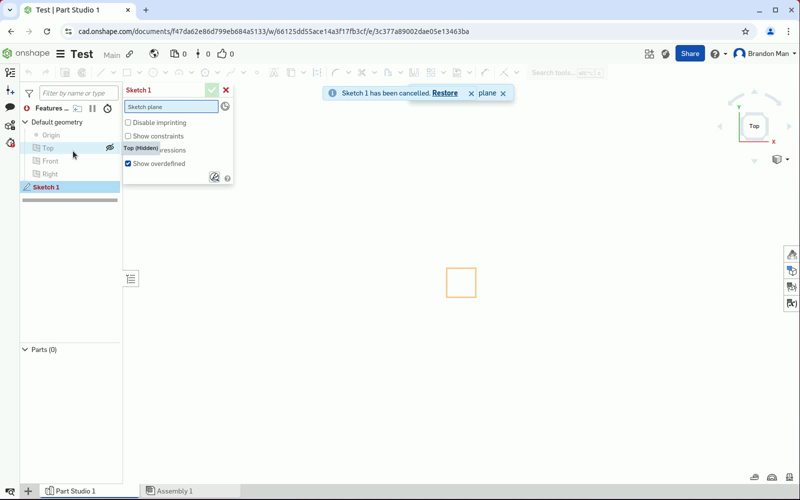
click(73, 150)
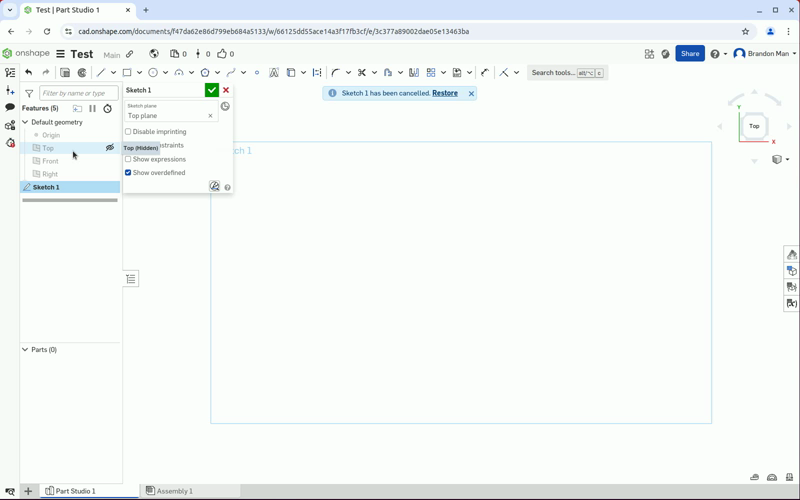
mouse_move(73, 352)
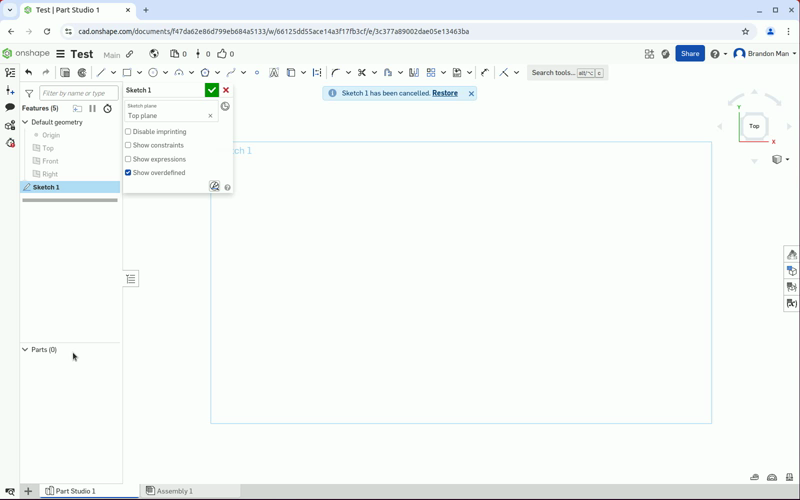
key(y)
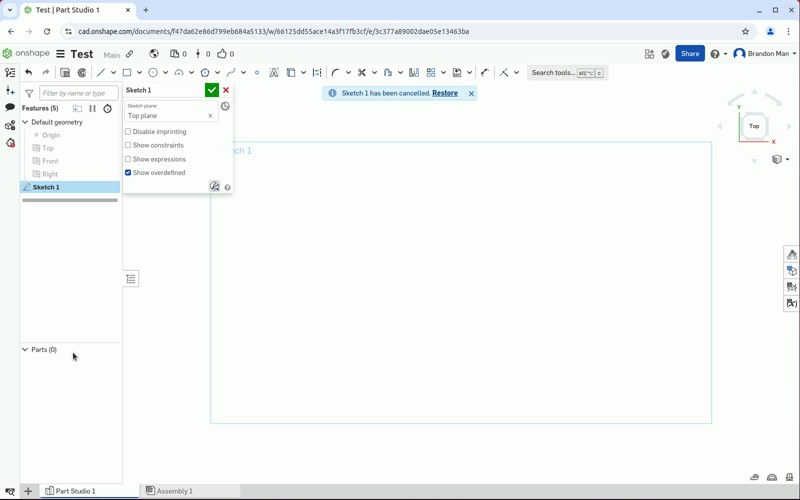
key(c)
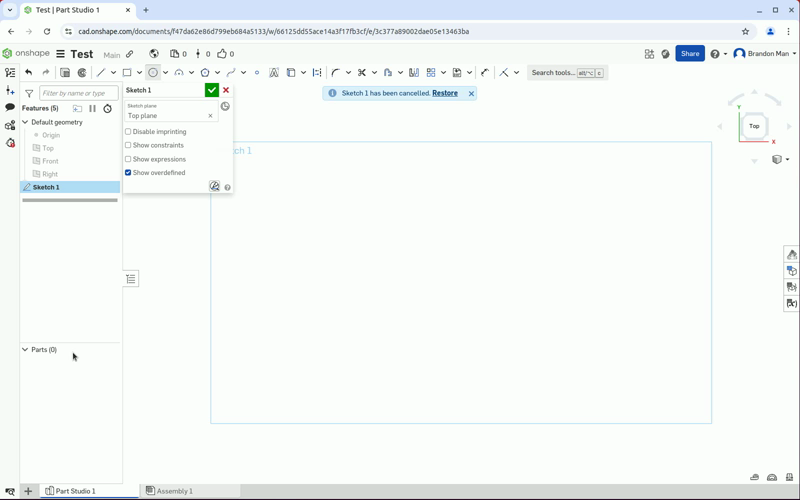
key_down(shift)
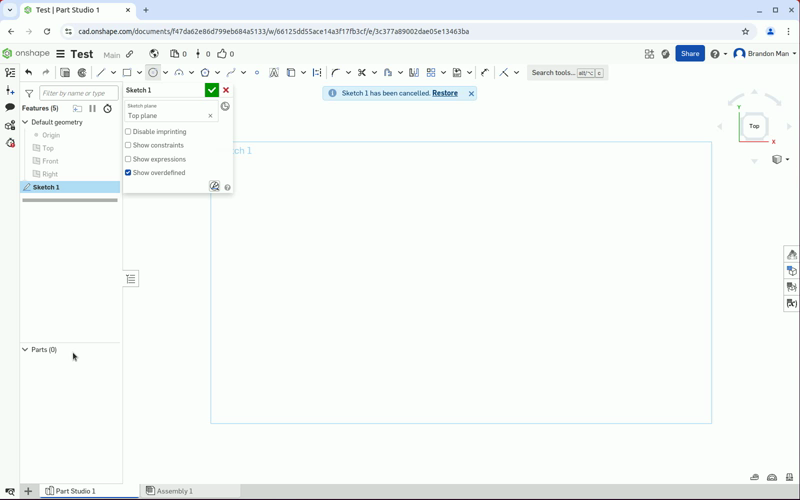
mouse_move(461, 282)
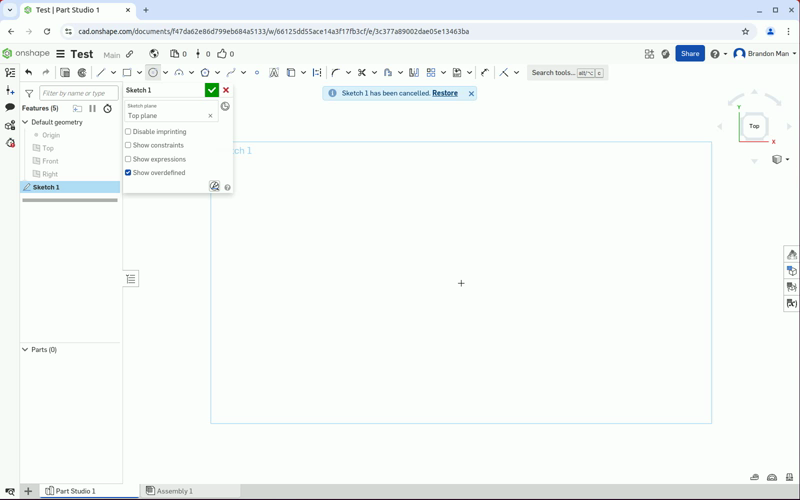
click(461, 282)
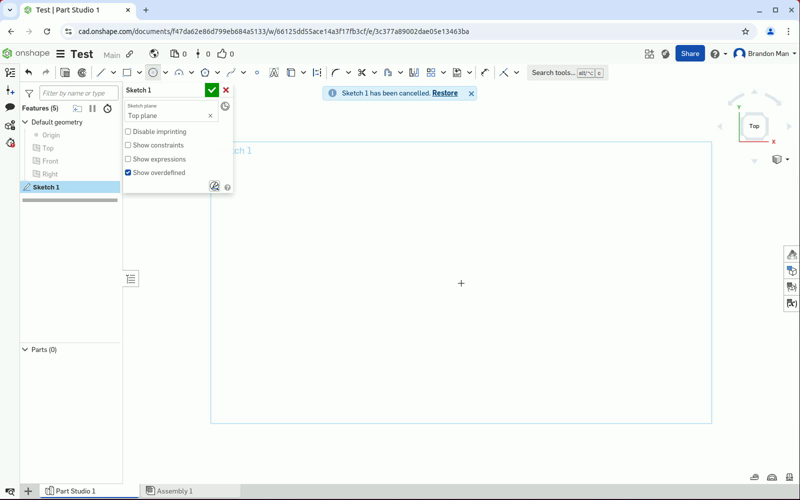
key_up(shift)
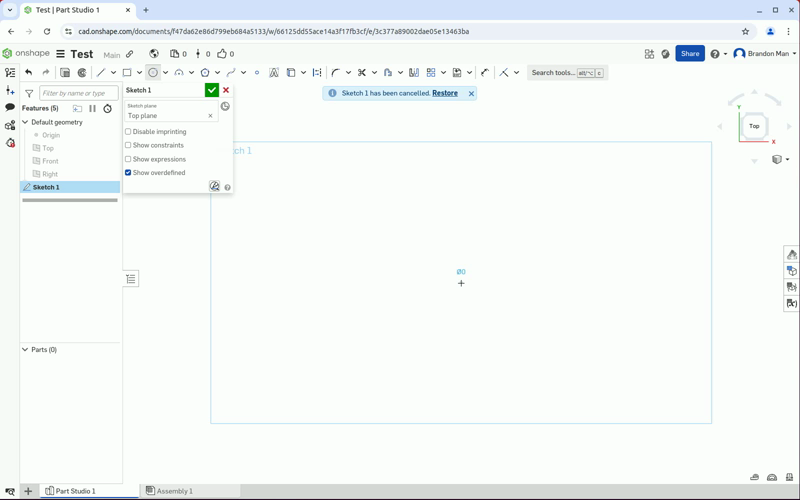
mouse_move(493, 282)
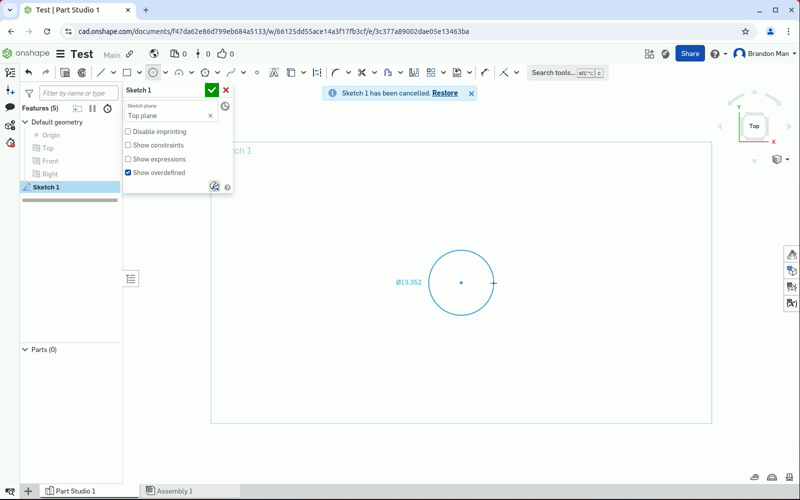
click(493, 282)
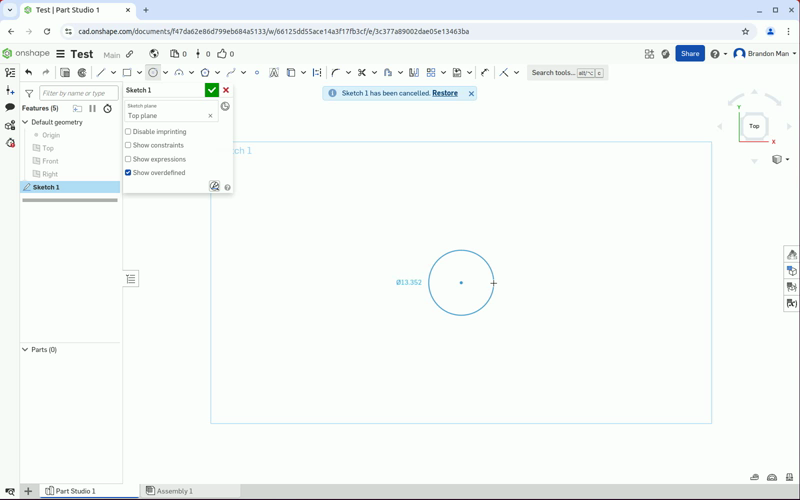
key(esc)
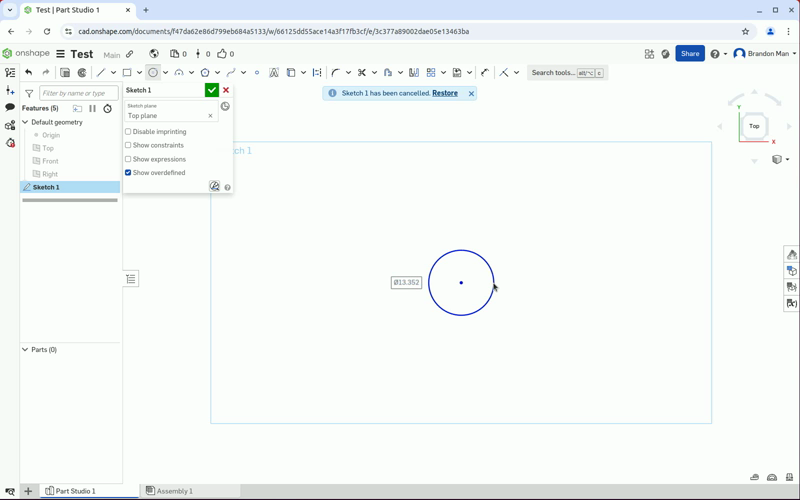
key(c)
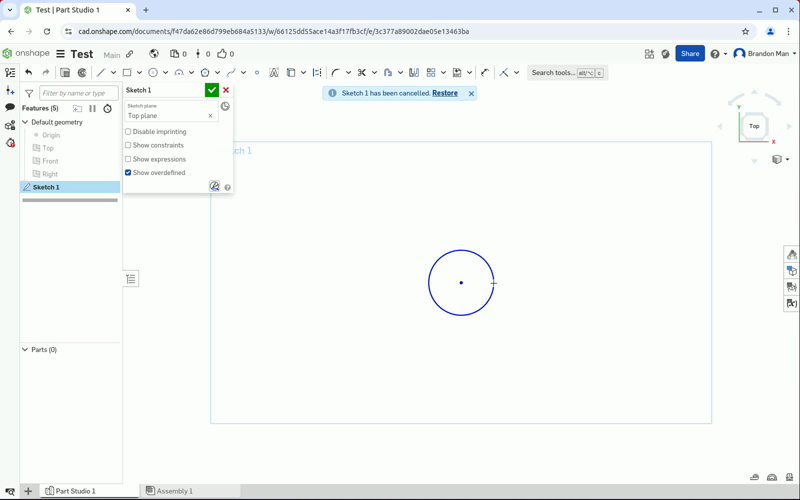
key_down(shift)
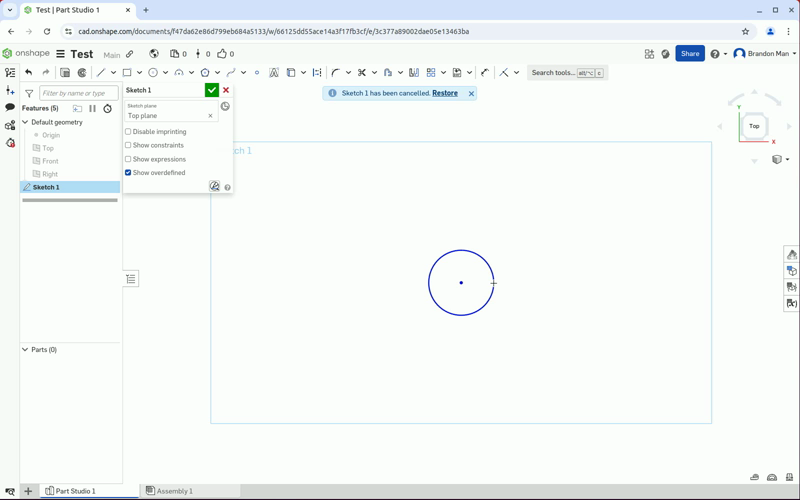
mouse_move(461, 282)
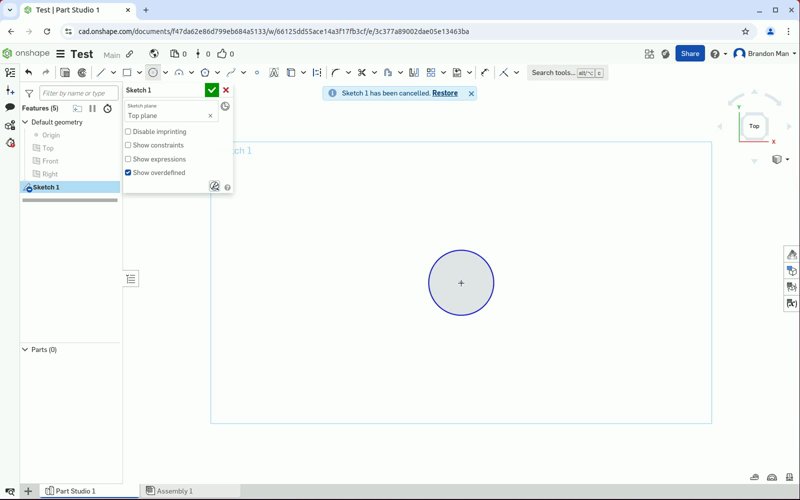
click(461, 282)
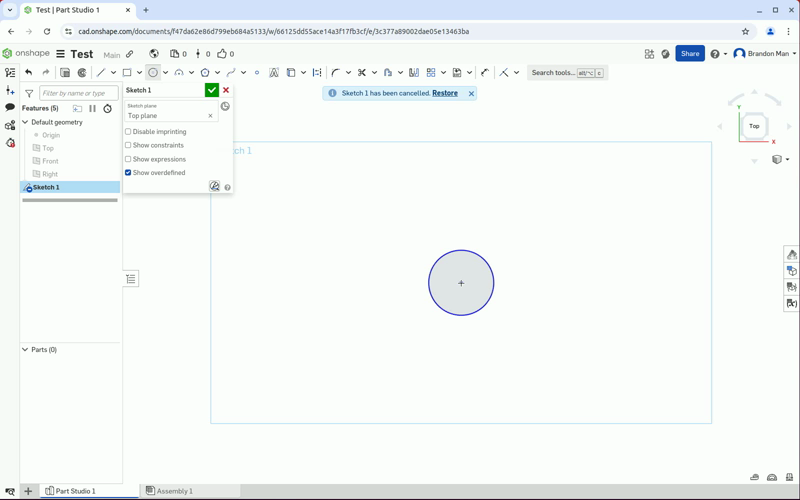
key_up(shift)
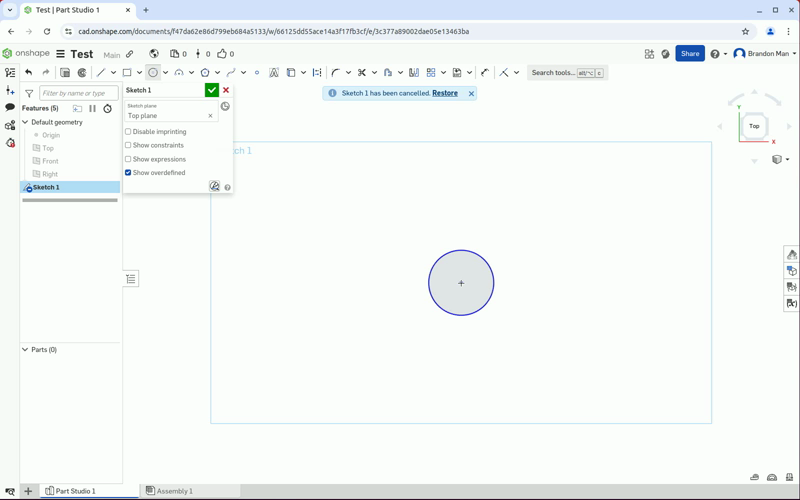
mouse_move(470, 282)
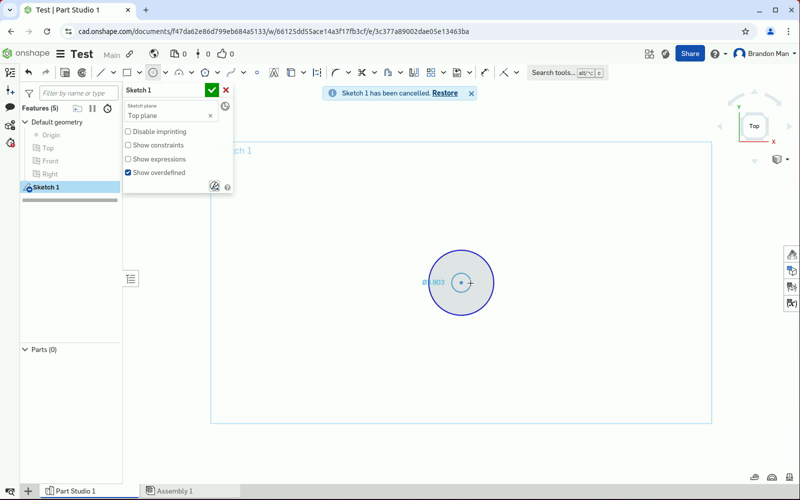
click(470, 282)
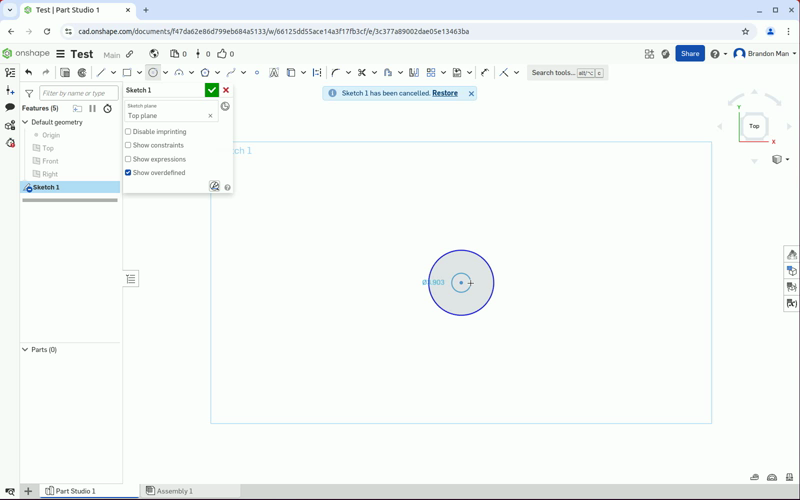
key(esc)
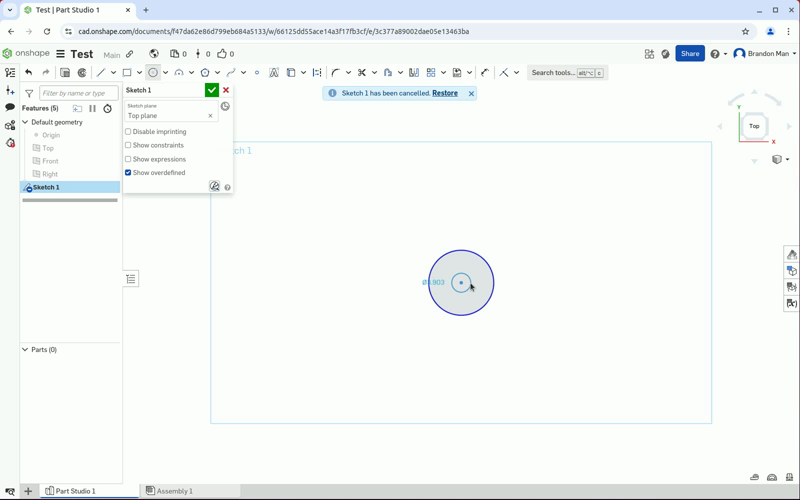
mouse_move(455, 267)
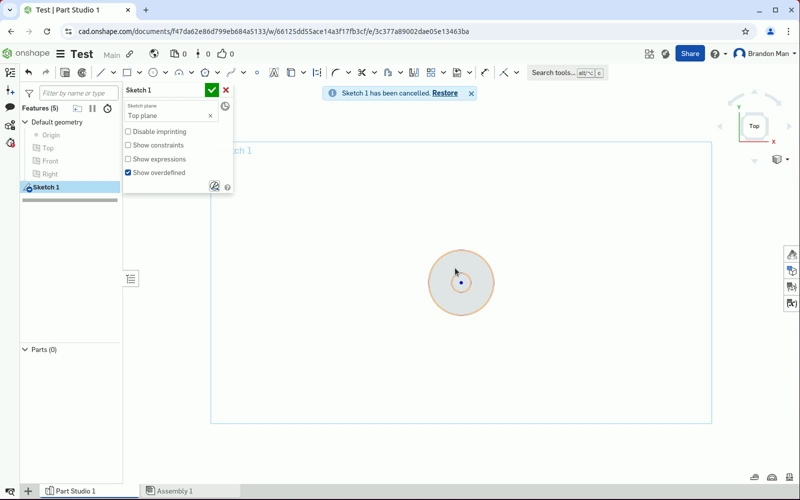
click(455, 267)
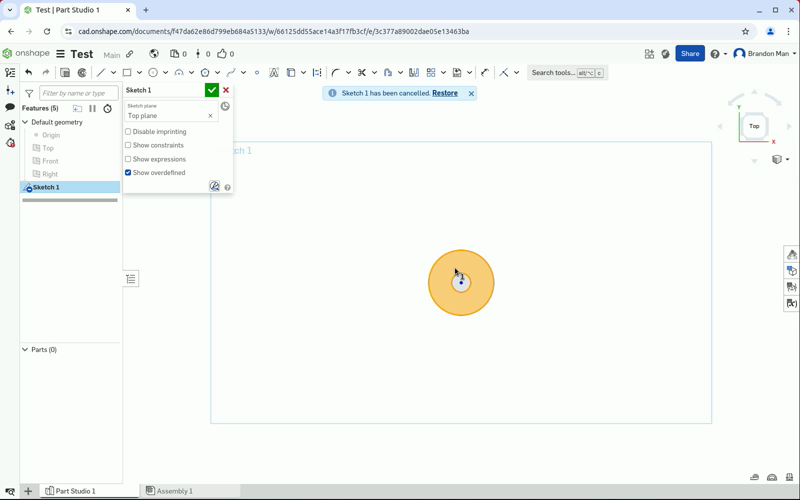
mouse_move(73, 352)
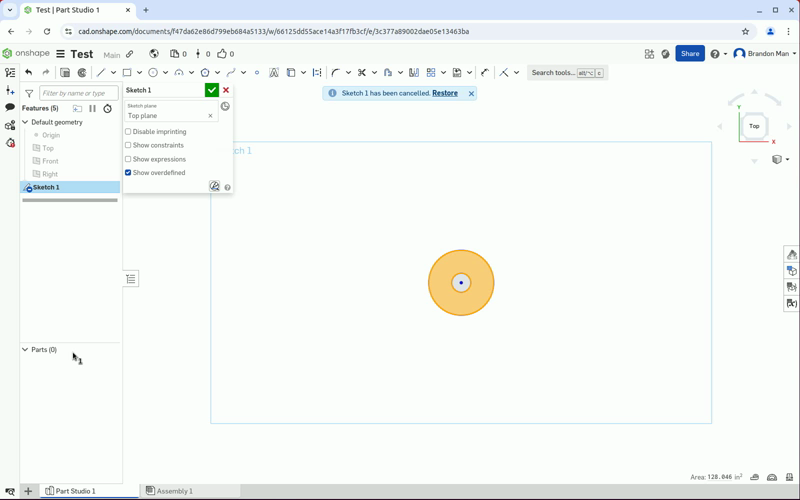
key(shift+y)
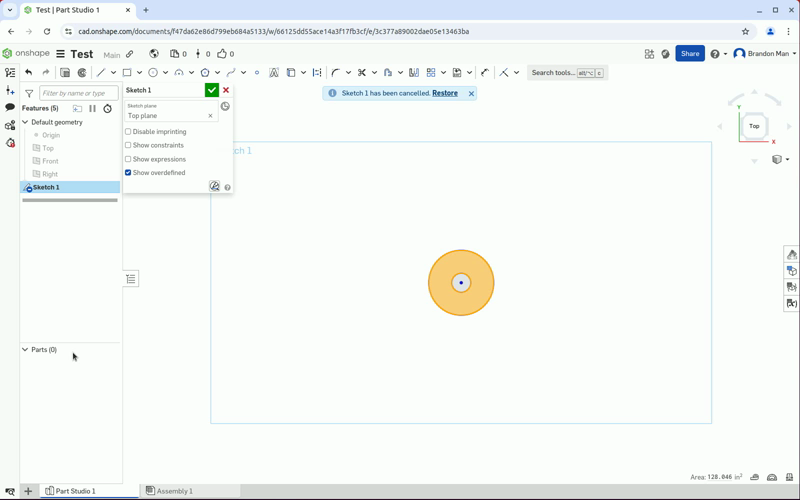
key(shift+e)
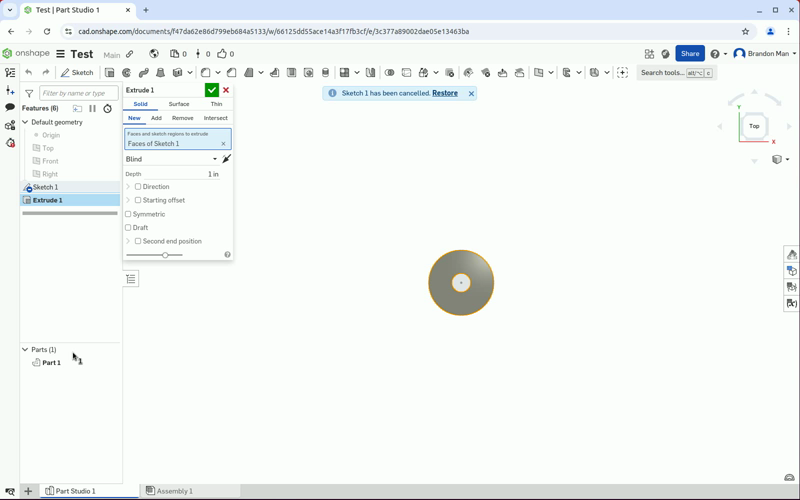
mouse_move(143, 106)
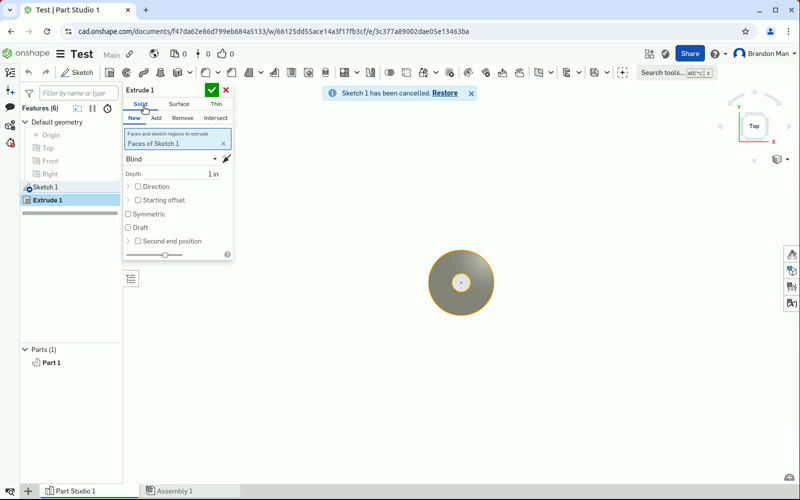
click(143, 106)
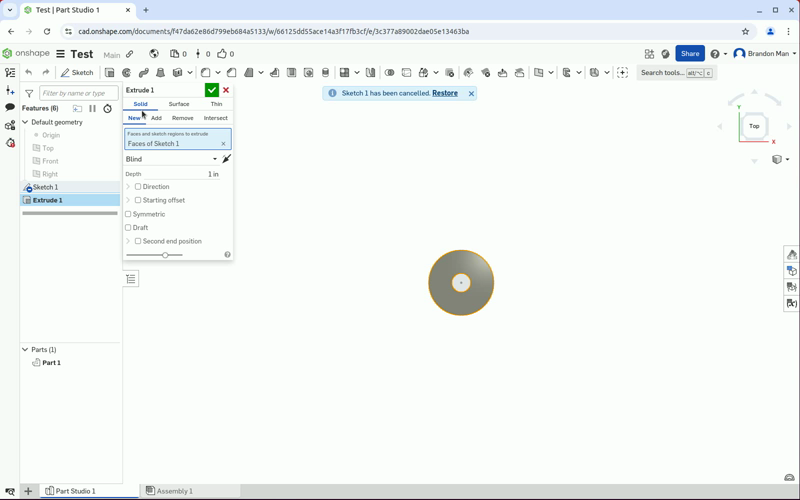
mouse_move(137, 120)
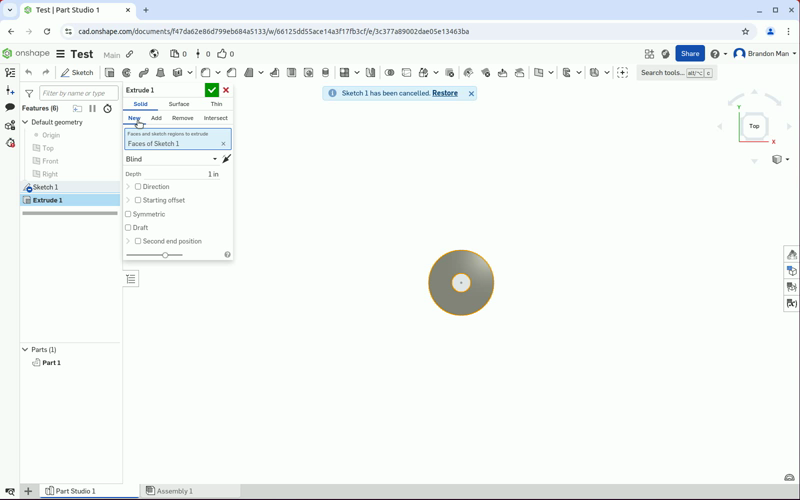
click(137, 120)
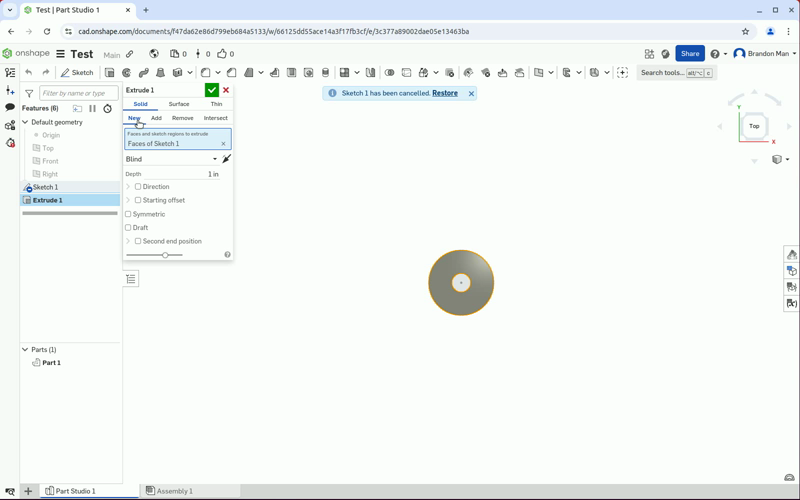
key(tab, 4)
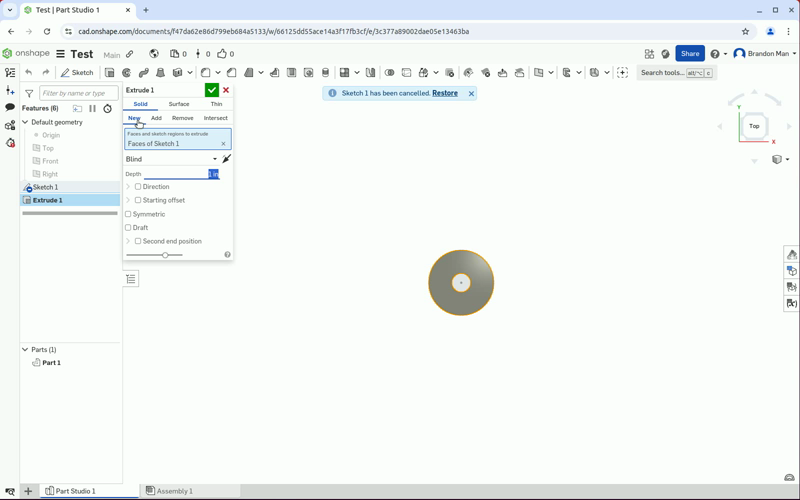
text(0.722)
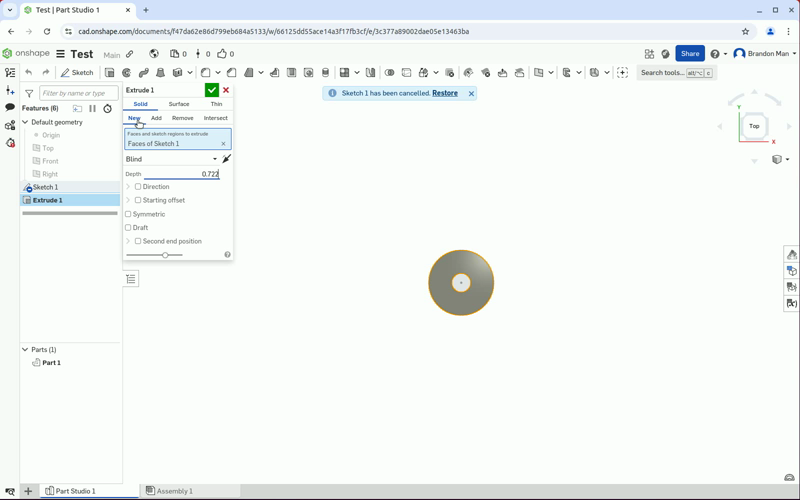
key(enter)
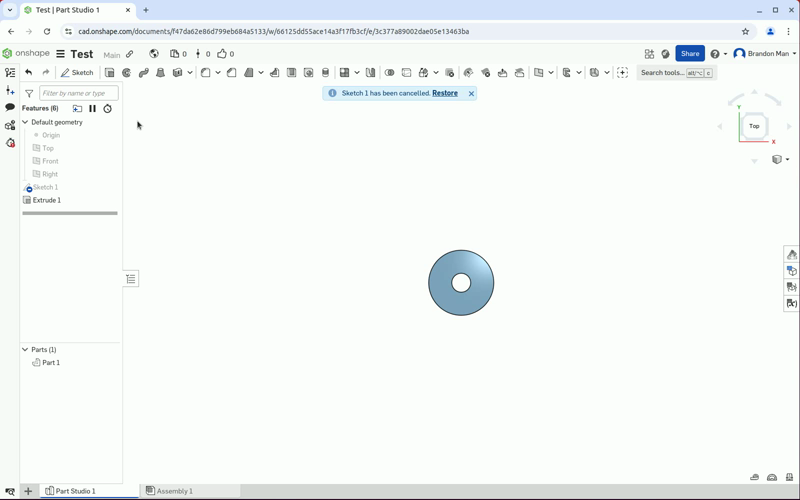
key(shift+h)
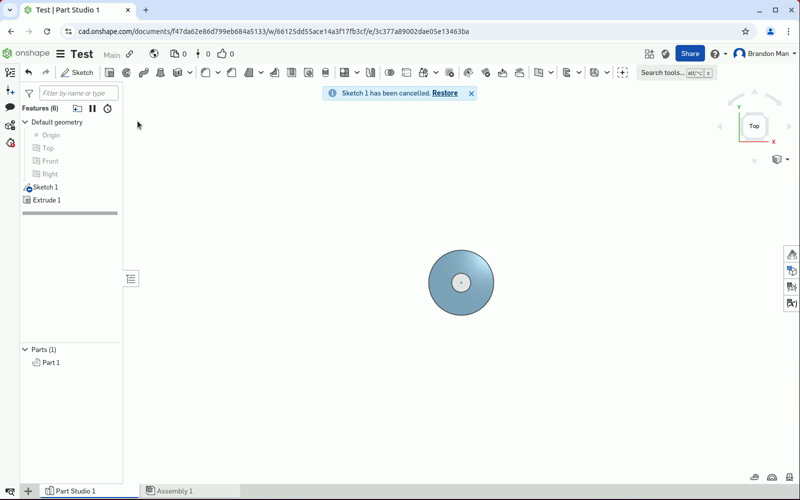
key(shift+h)
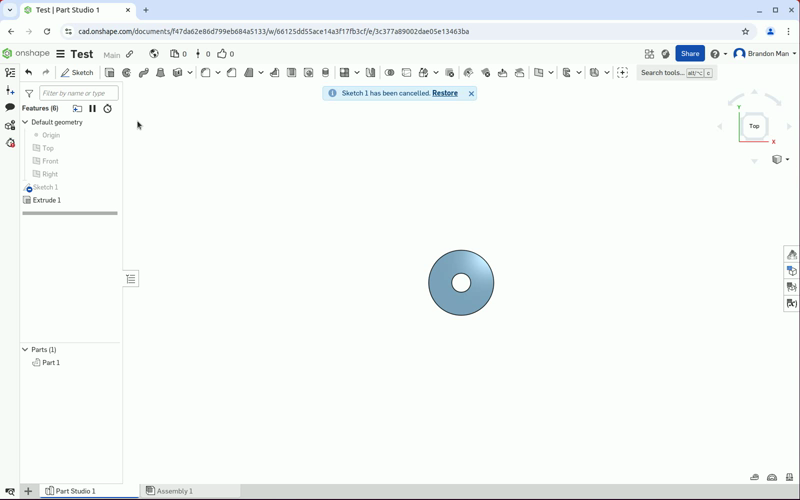
mouse_move(73, 189)
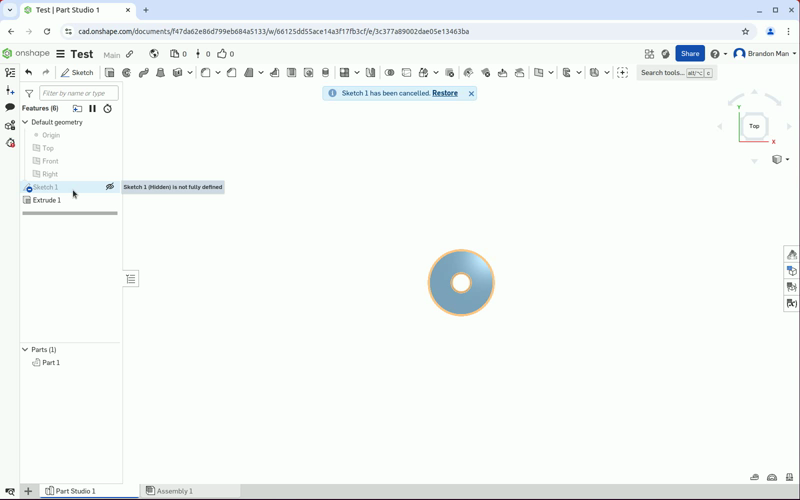
click(73, 189)
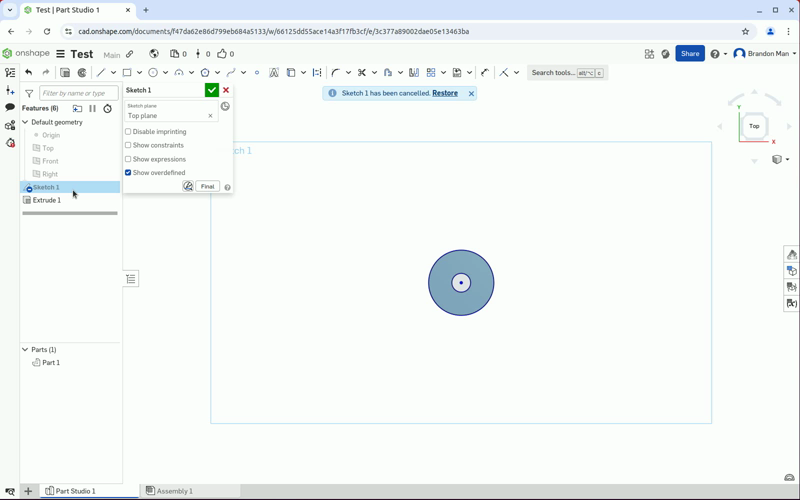
mouse_move(229, 92)
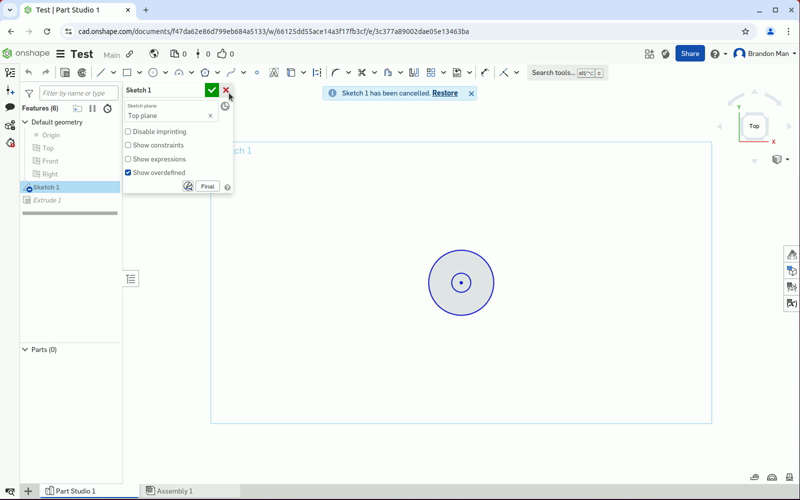
click(229, 92)
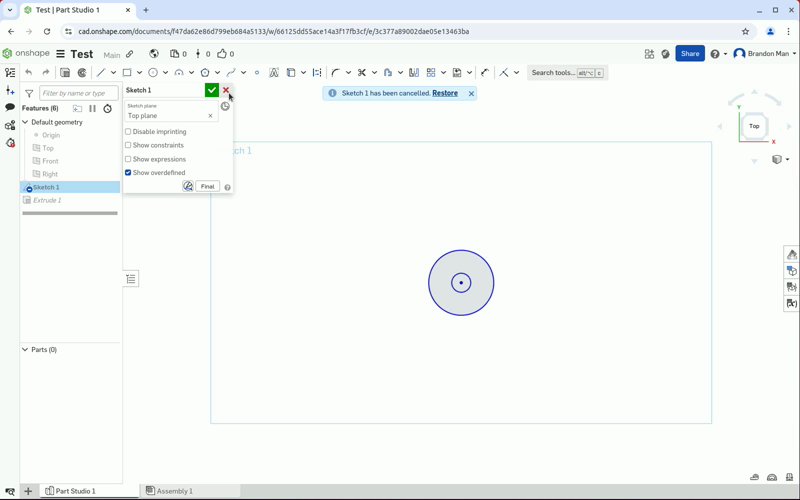
key(shift+s)
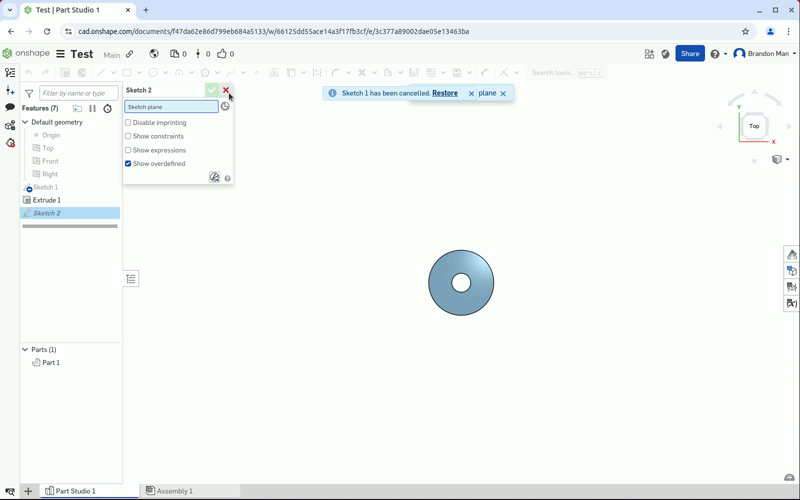
mouse_move(73, 150)
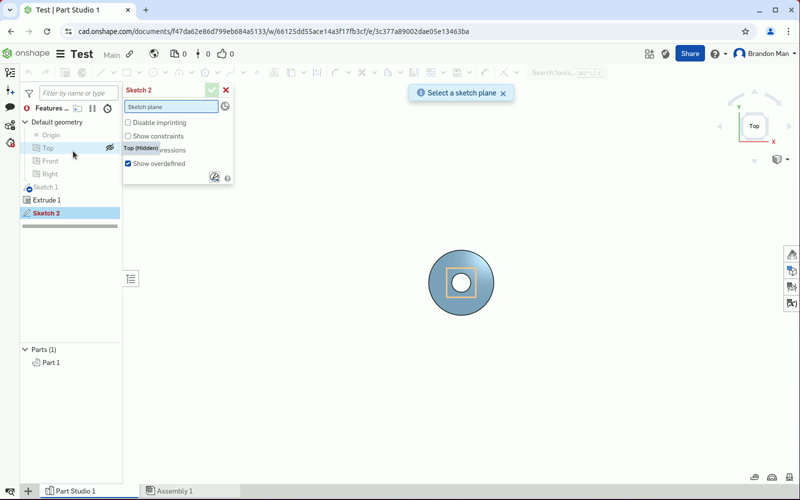
click(73, 150)
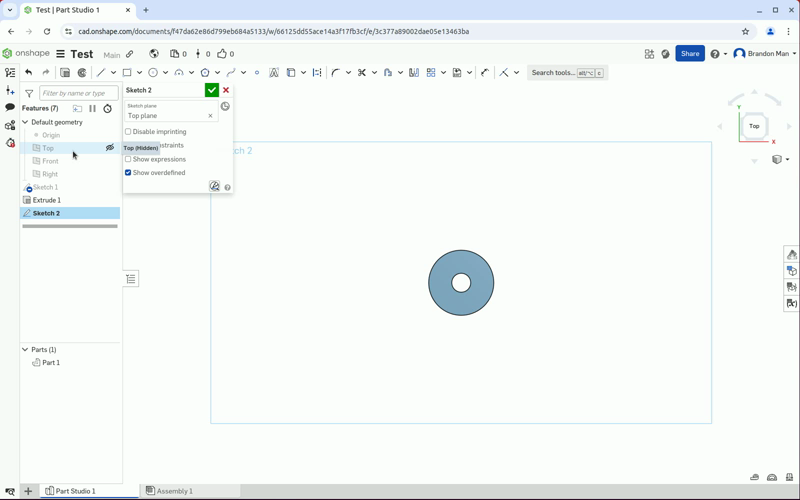
mouse_move(73, 352)
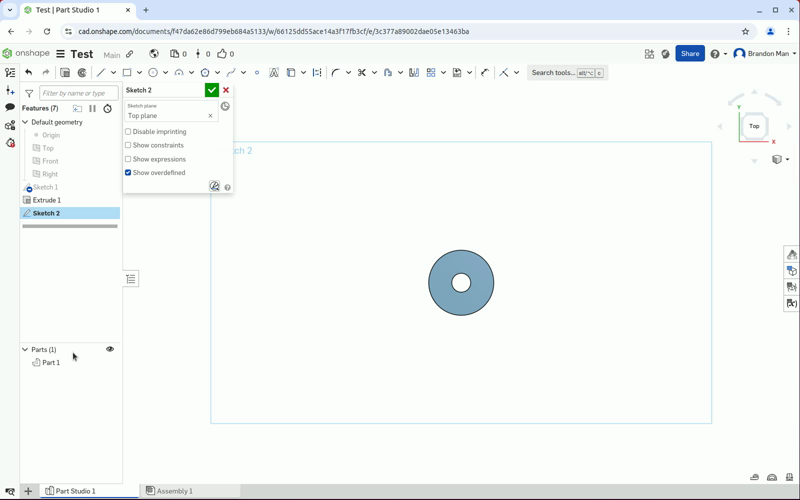
key(y)
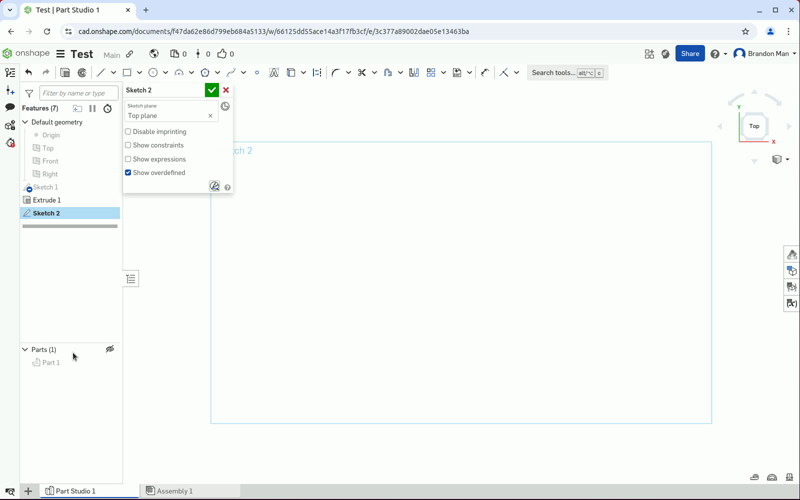
key(c)
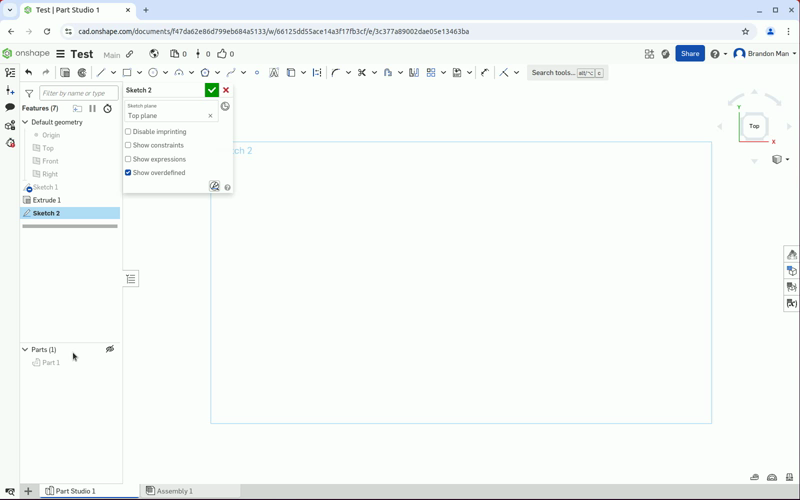
key_down(shift)
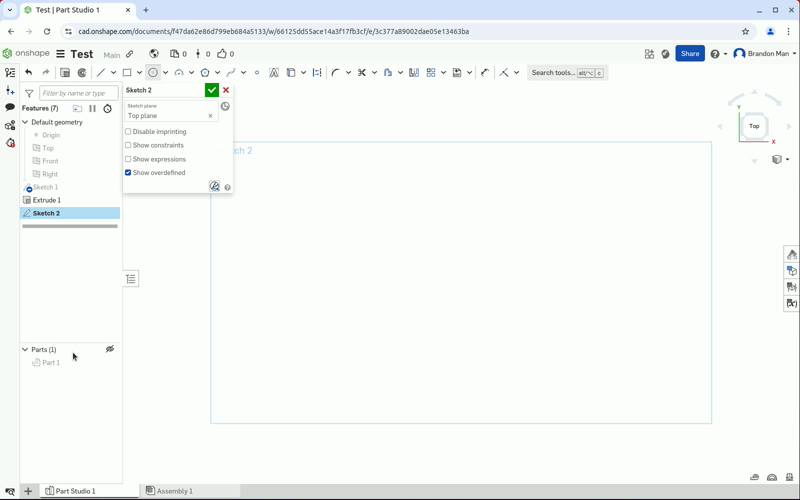
mouse_move(542, 282)
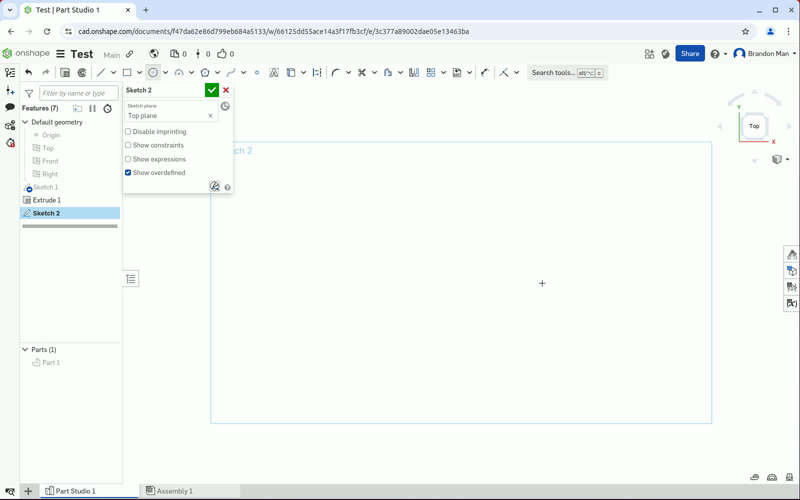
click(542, 282)
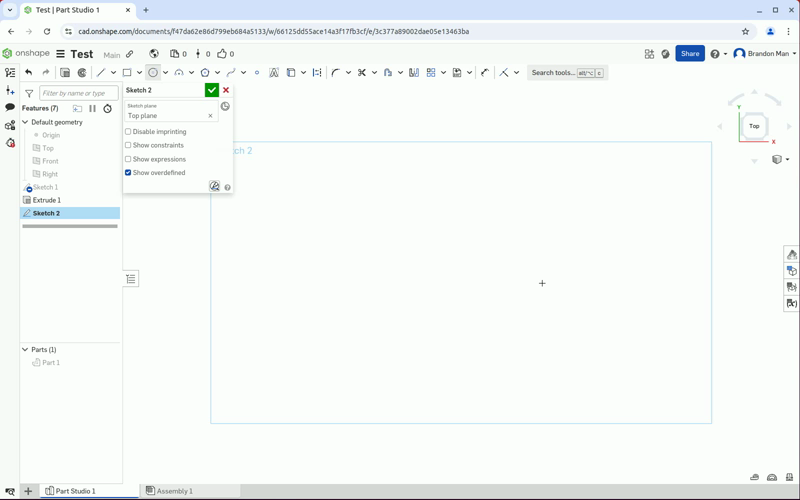
key_up(shift)
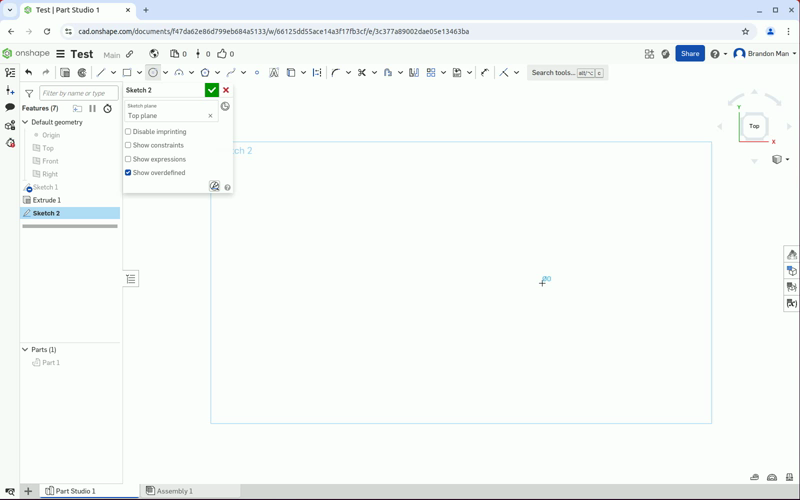
mouse_move(574, 282)
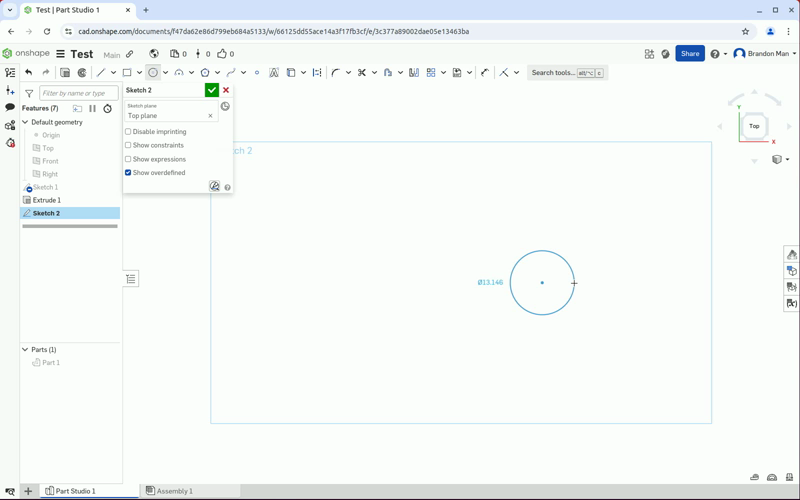
click(574, 282)
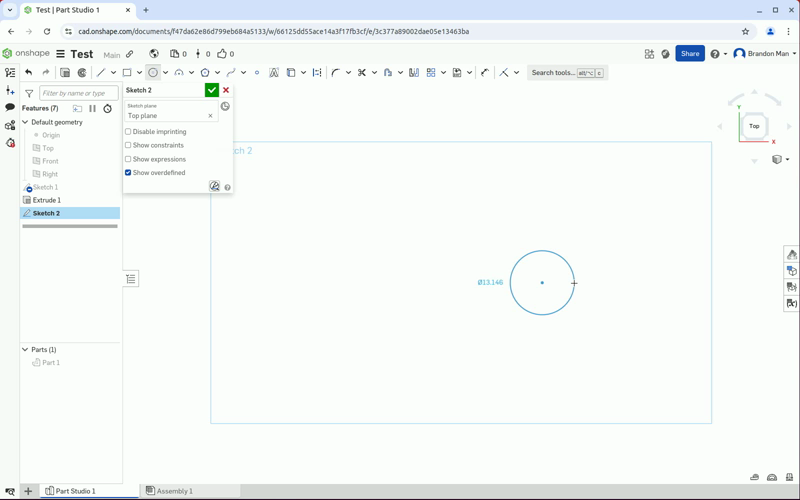
key(esc)
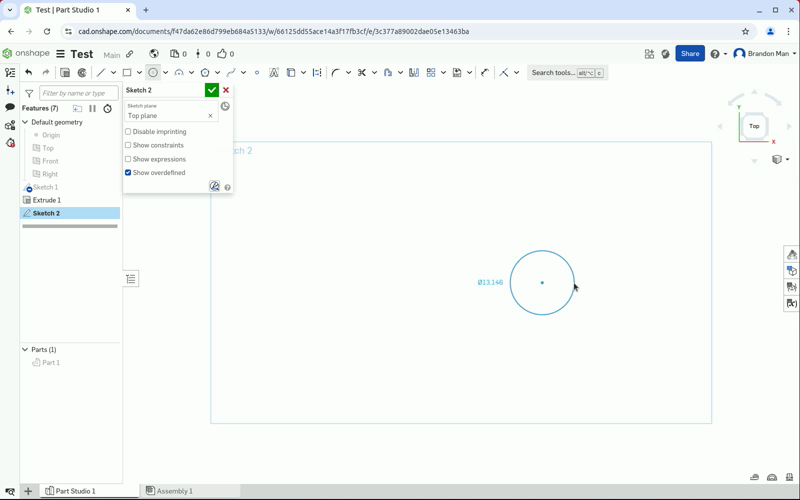
key(c)
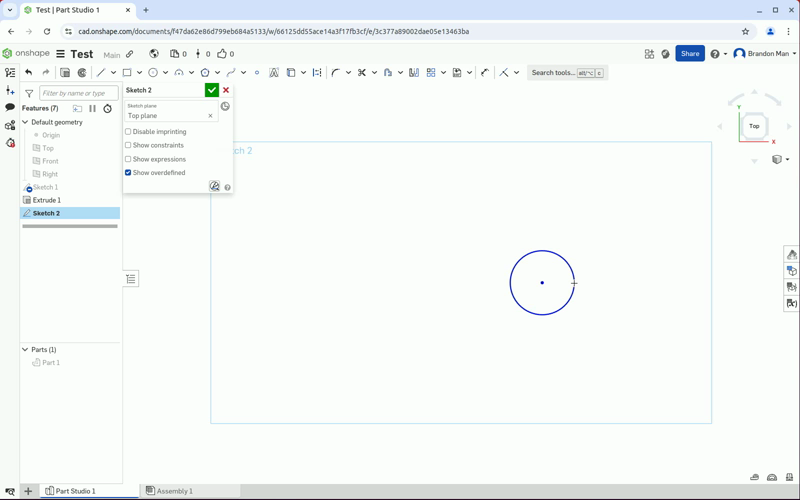
key_down(shift)
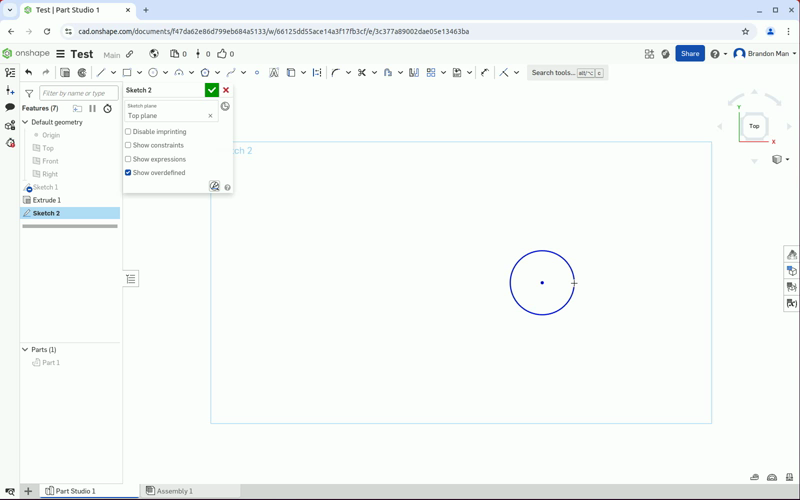
mouse_move(542, 282)
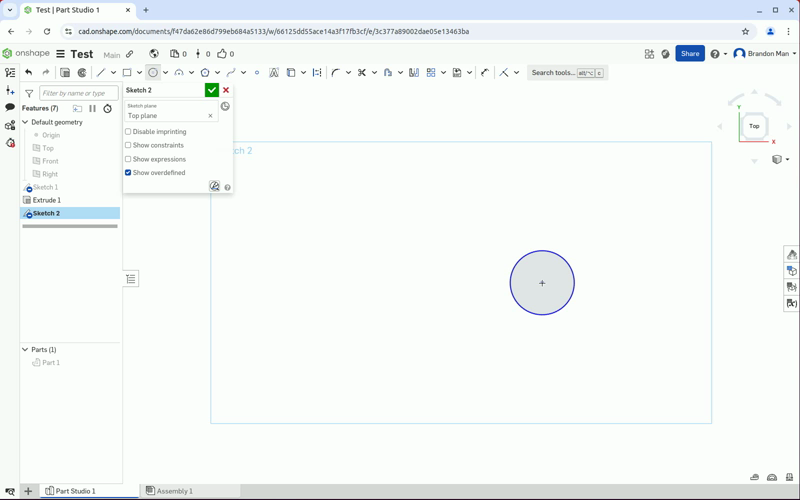
click(542, 282)
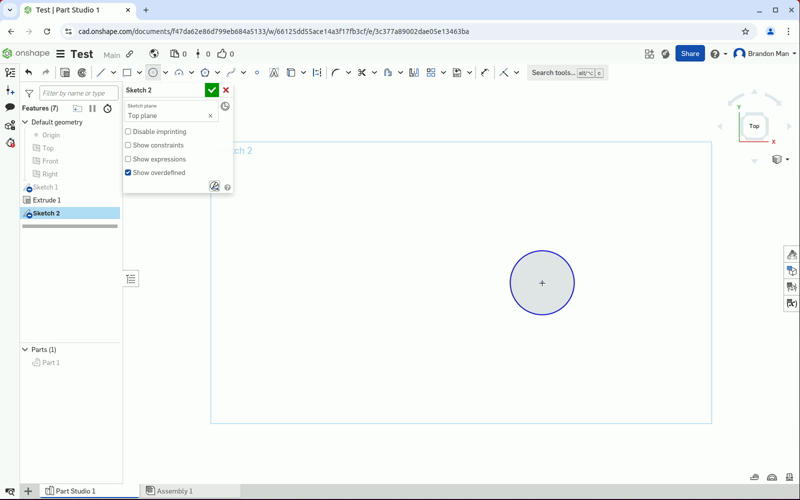
key_up(shift)
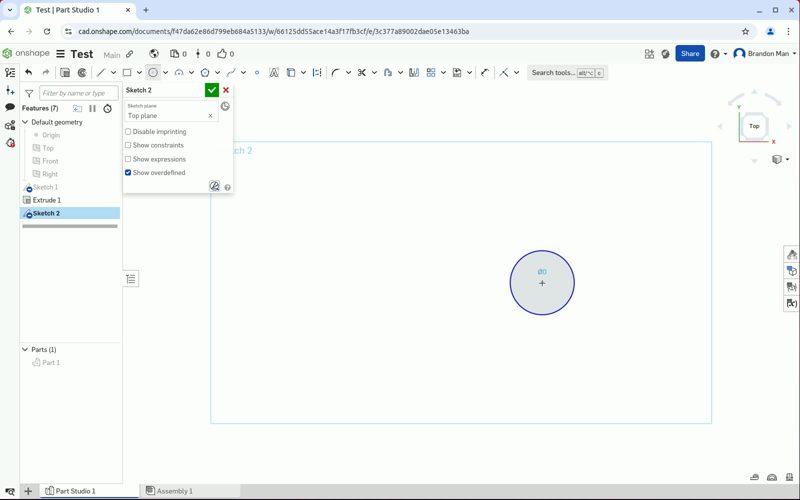
mouse_move(551, 282)
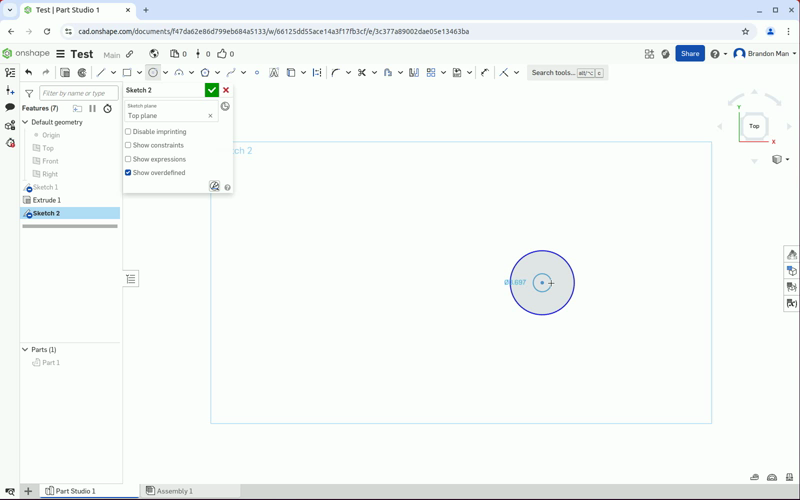
click(551, 282)
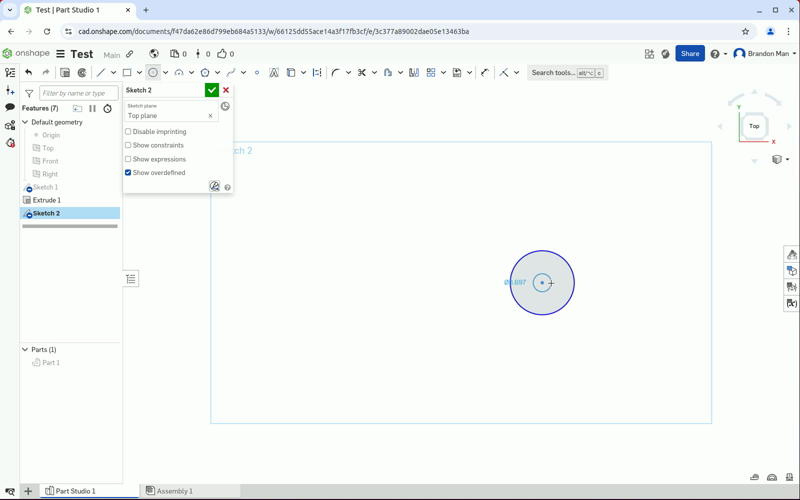
key(esc)
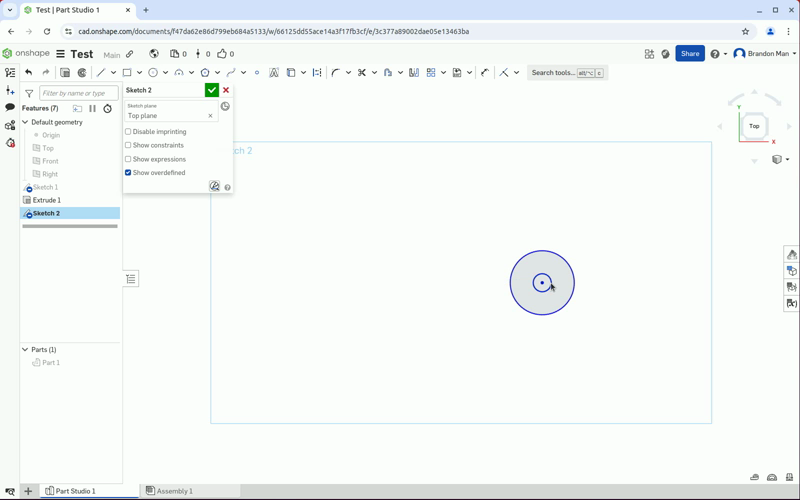
mouse_move(564, 273)
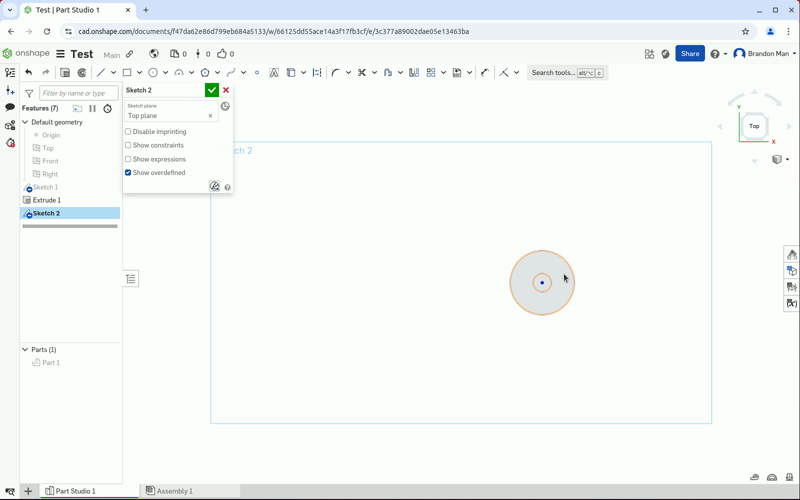
click(564, 273)
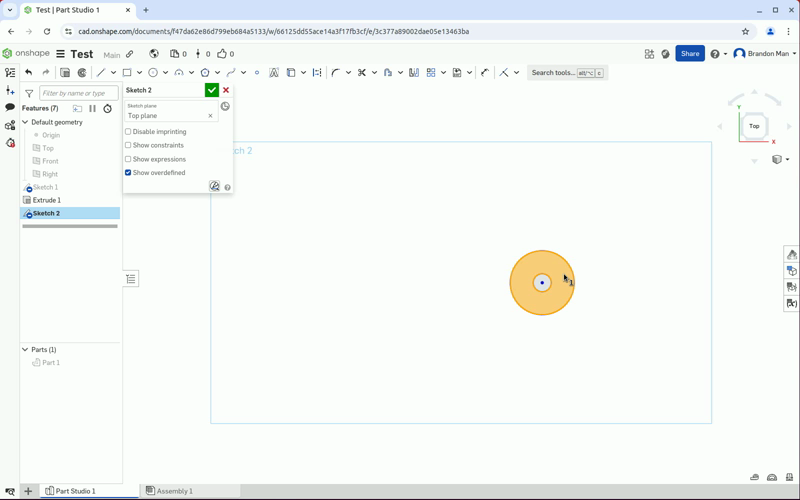
mouse_move(73, 352)
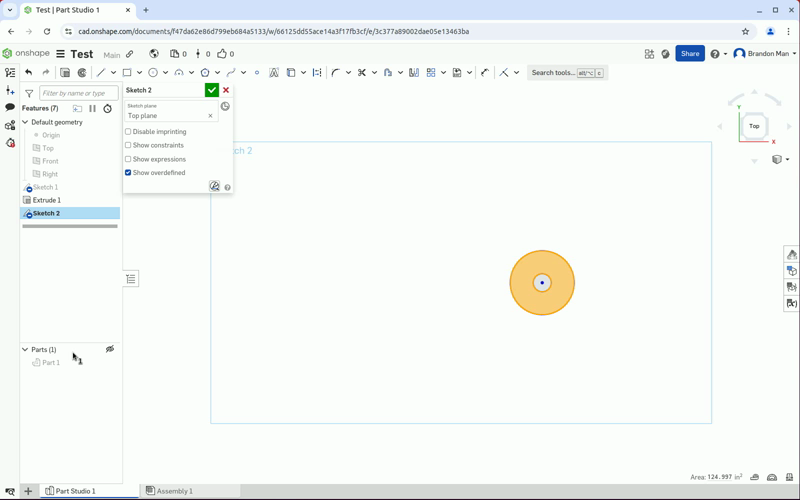
key(shift+y)
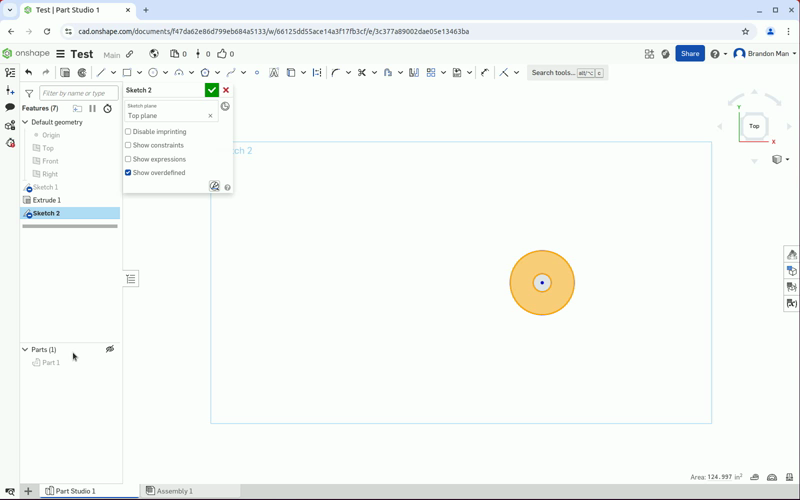
key(shift+e)
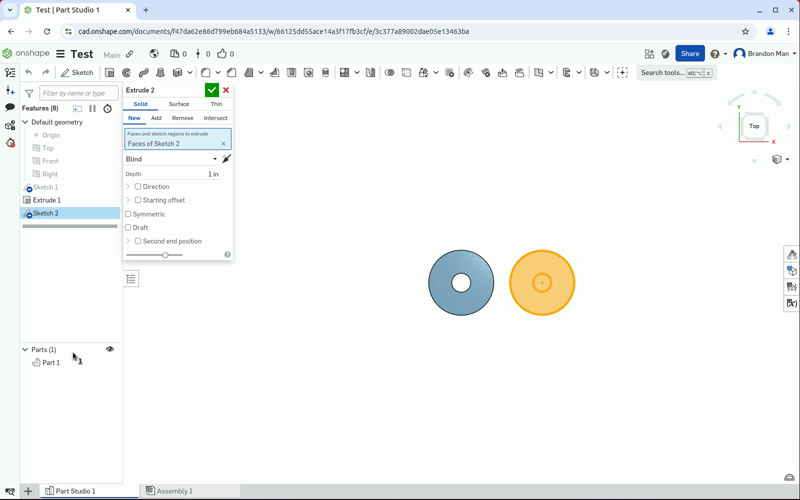
mouse_move(143, 106)
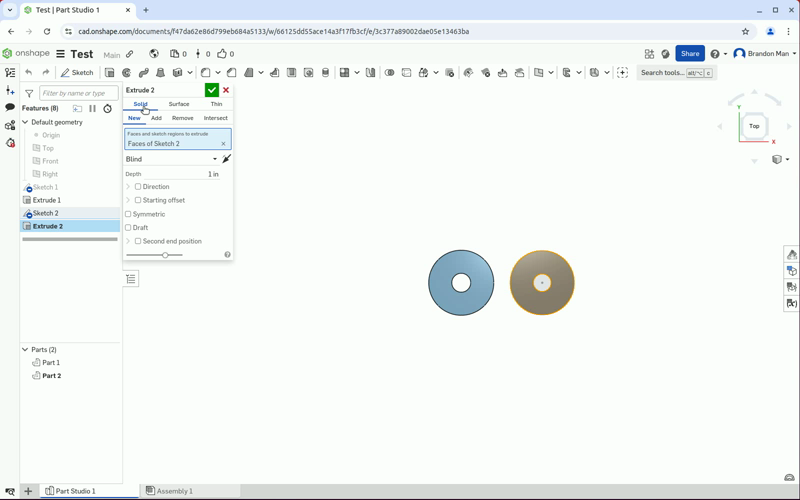
click(143, 106)
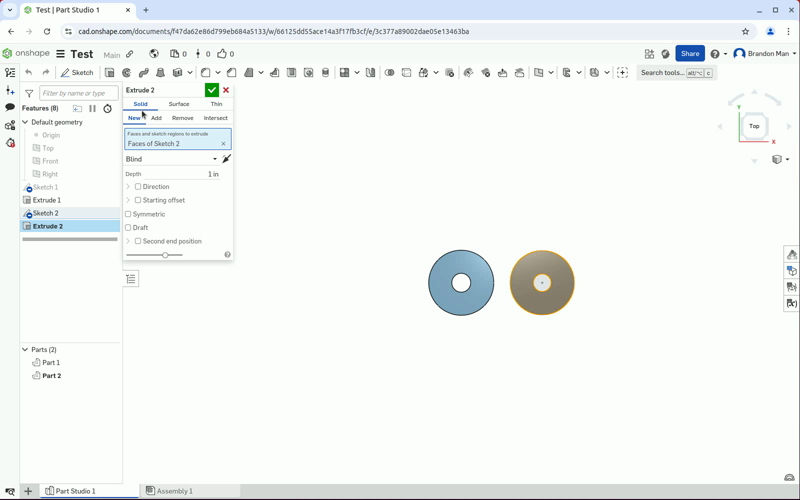
mouse_move(137, 120)
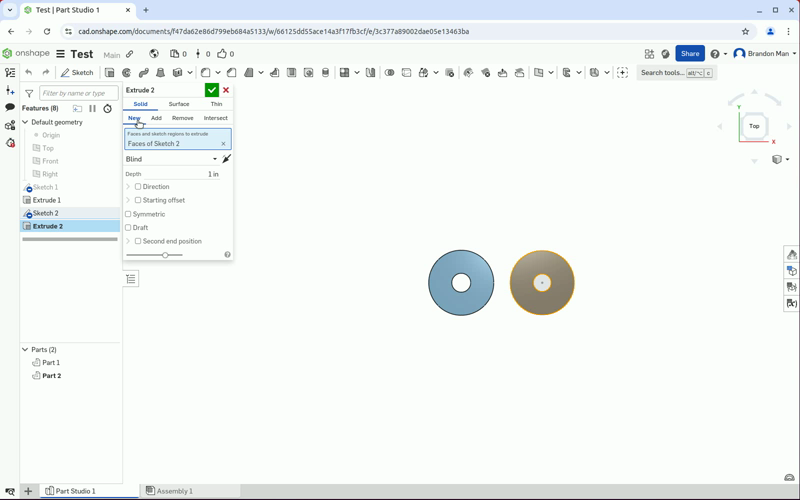
click(137, 120)
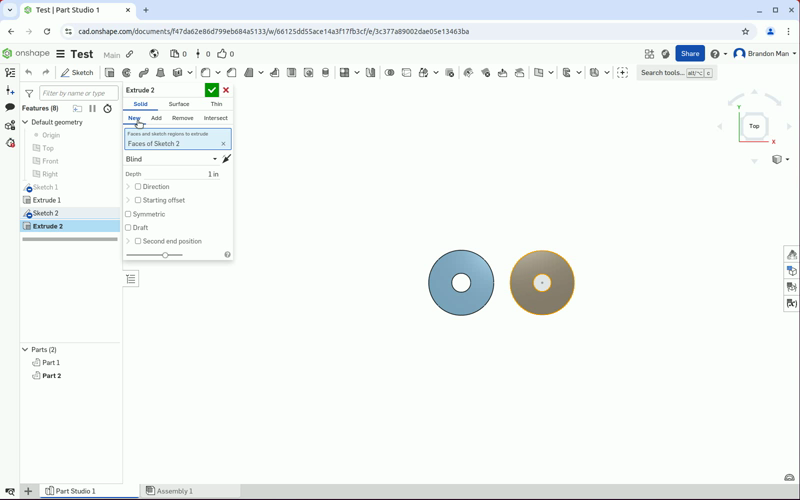
key(tab, 4)
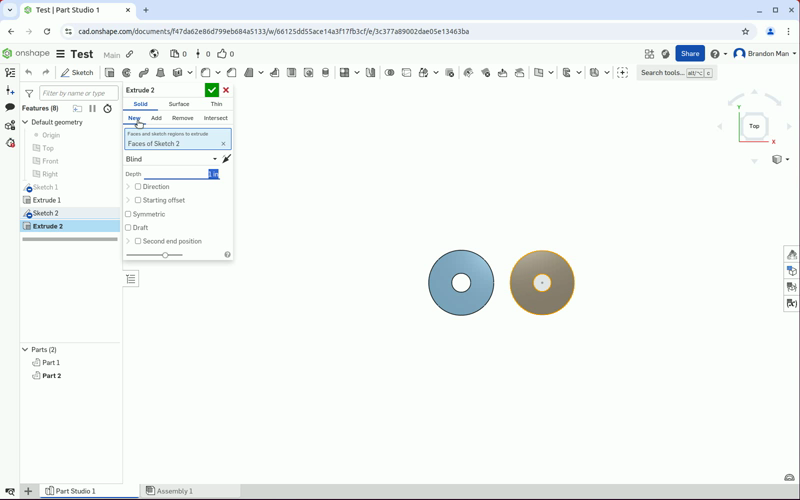
text(0.722)
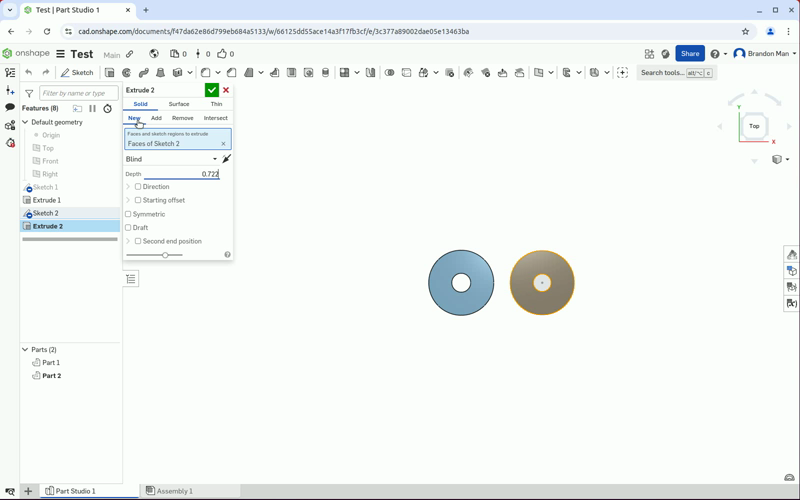
key(enter)
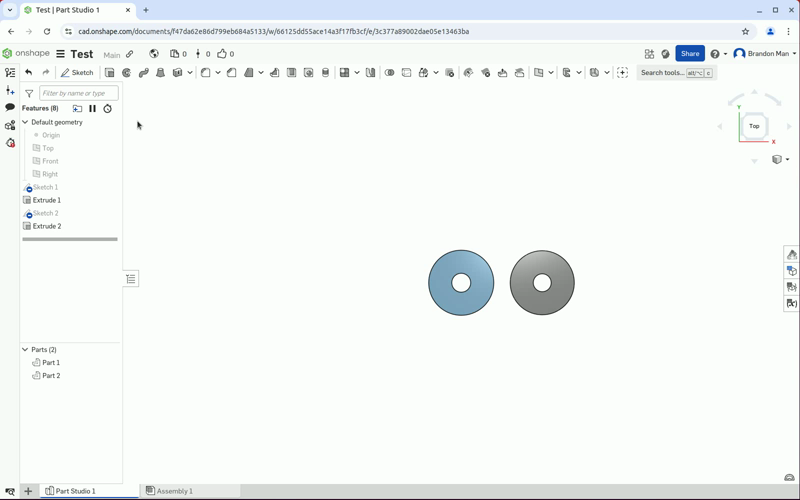
key(shift+h)
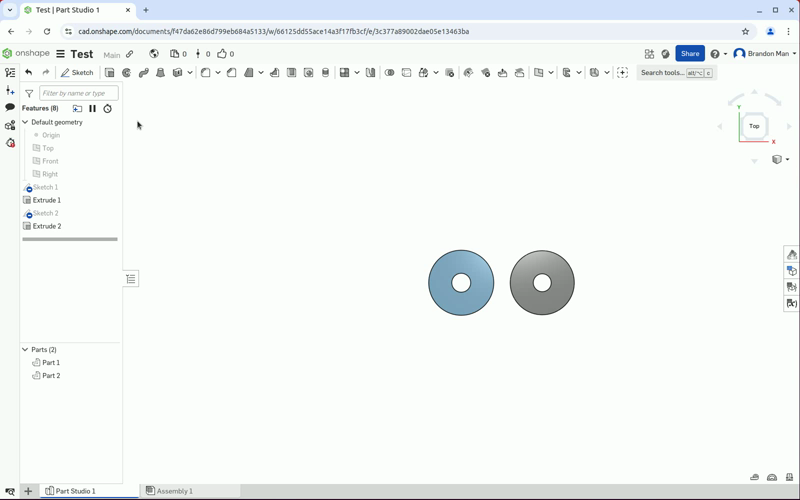
key(shift+h)
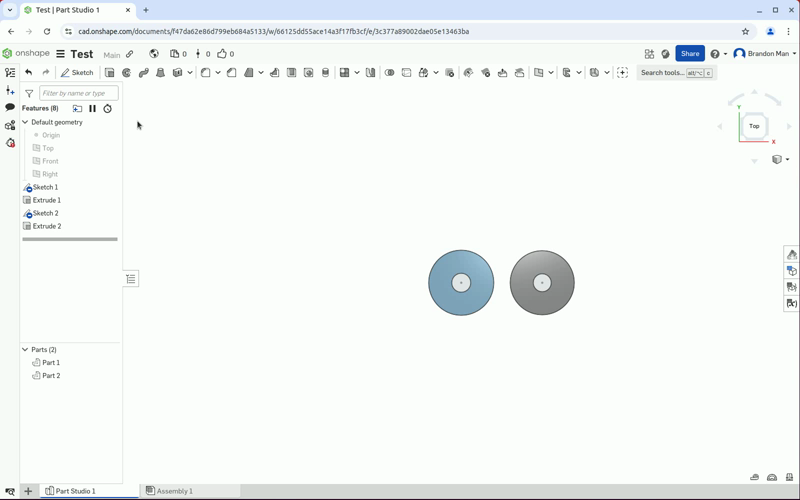
key(shift+7)
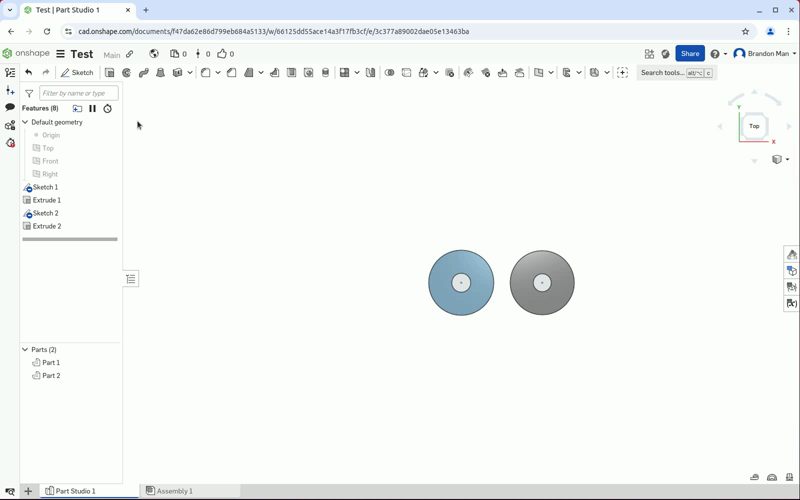
key(up, 3)
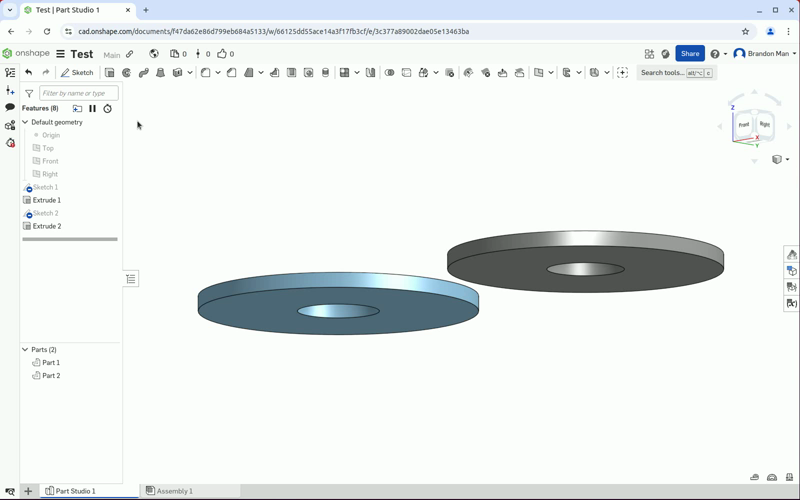
key(left, 3)
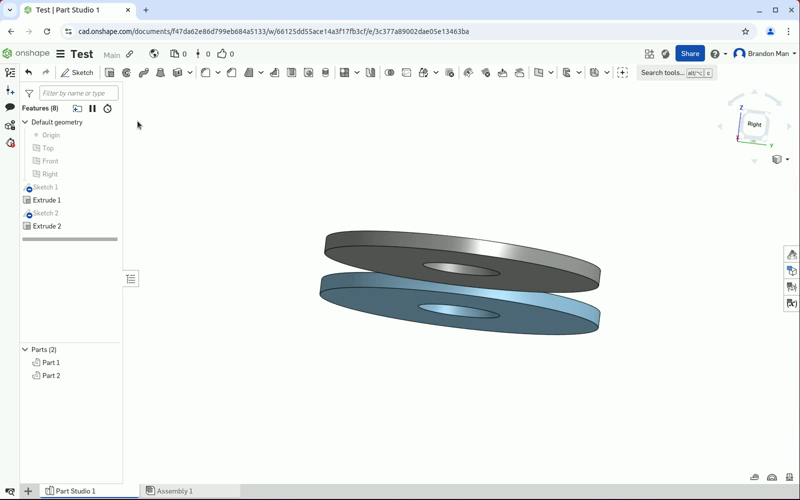
key(right, 3)
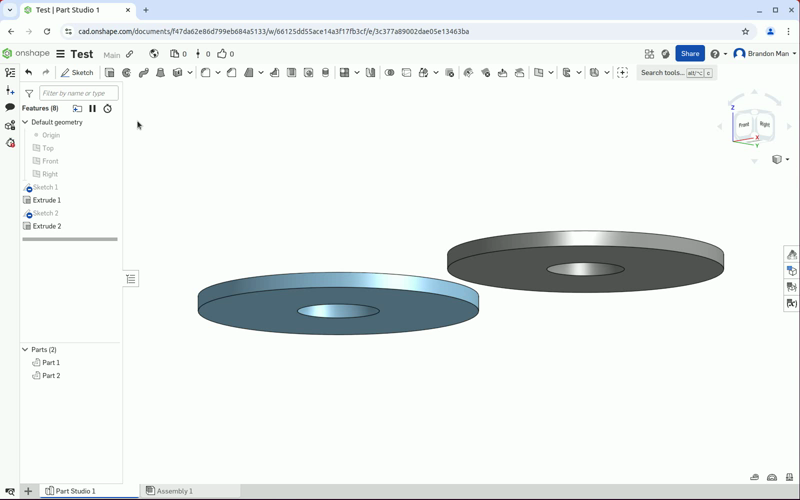
key(down, 3)
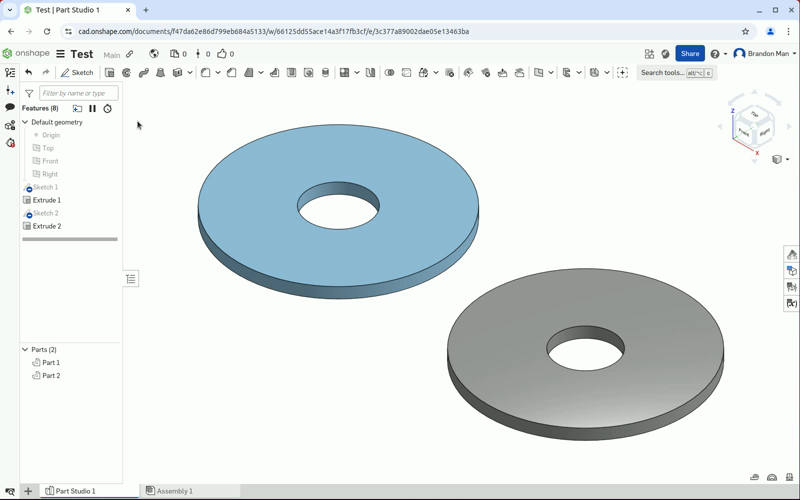
mouse_move(73, 189)
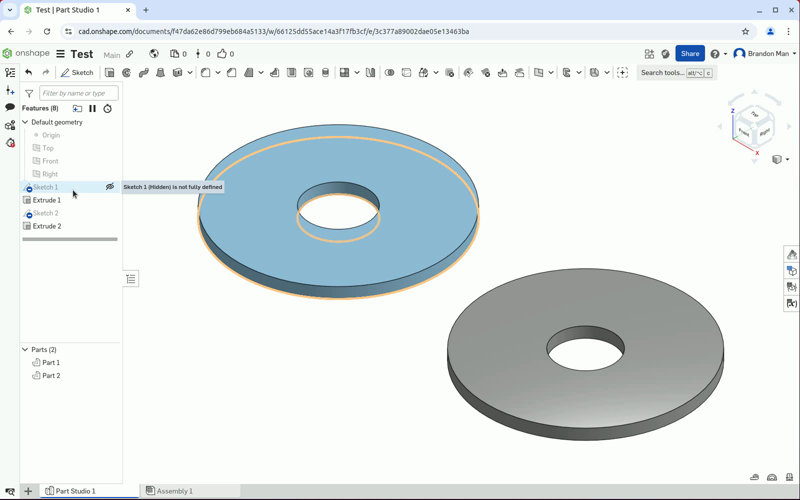
click(73, 189)